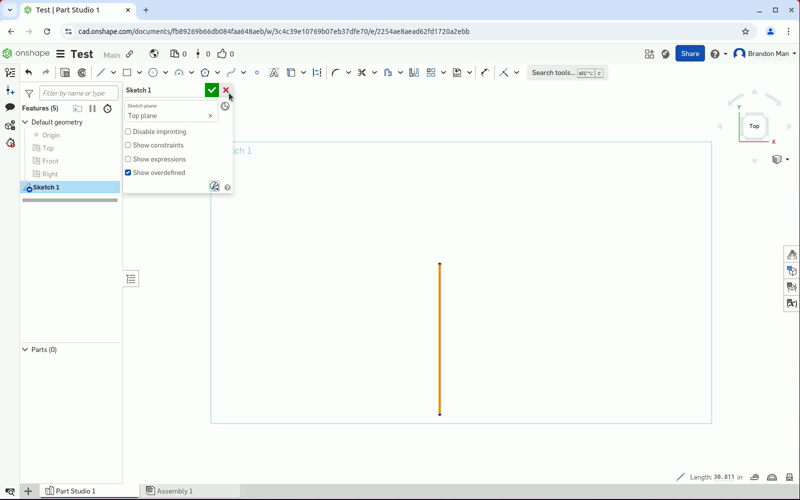
key(shift+h)
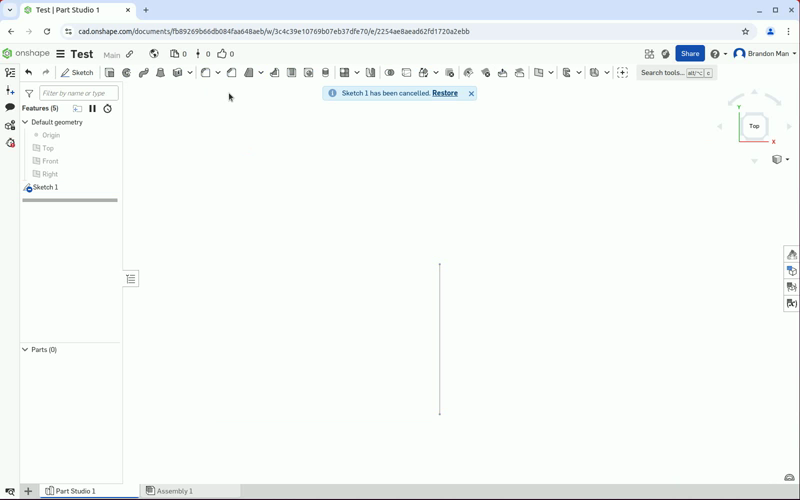
key(shift+s)
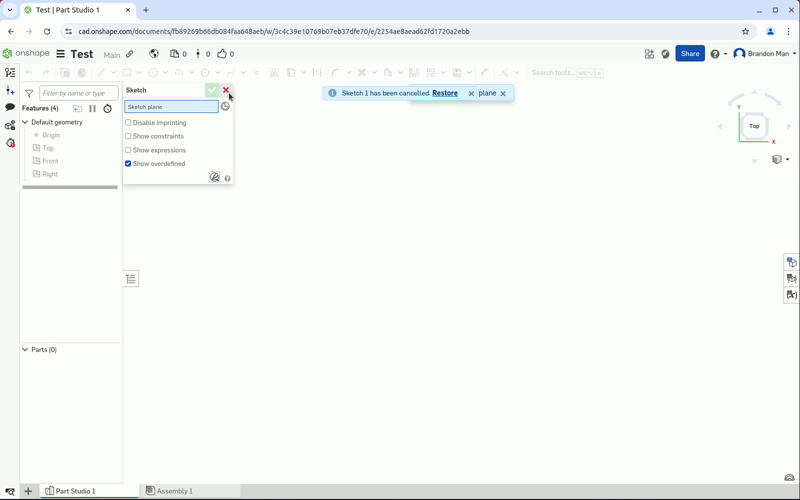
mouse_move(73, 150)
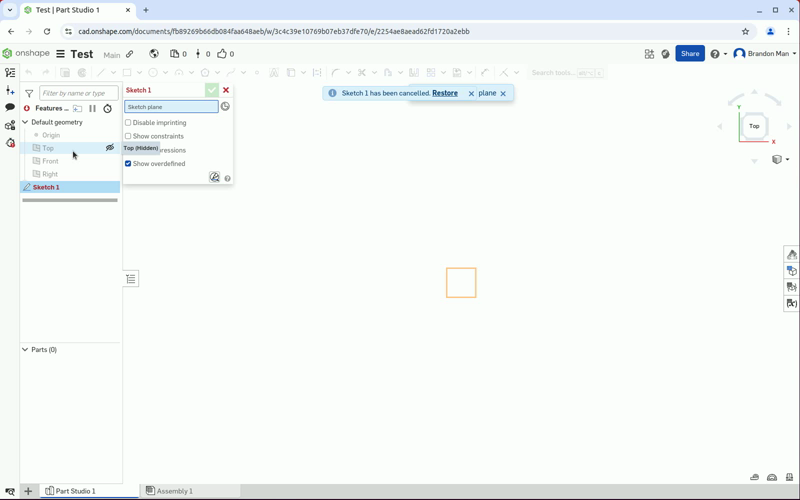
click(73, 150)
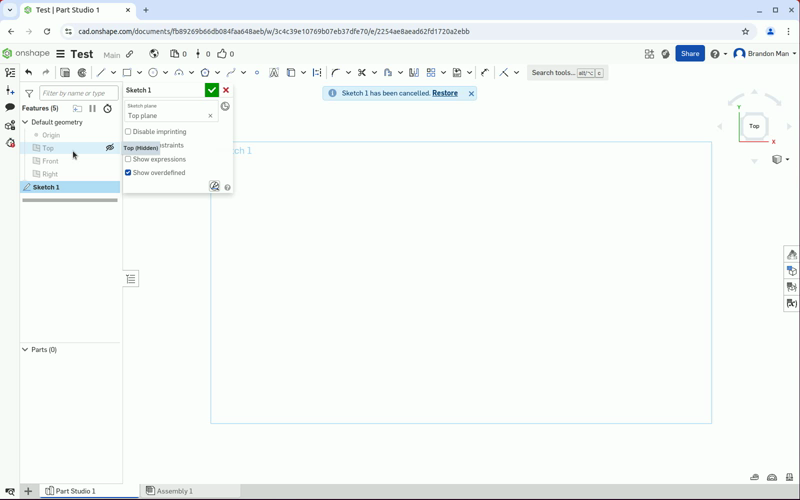
mouse_move(73, 352)
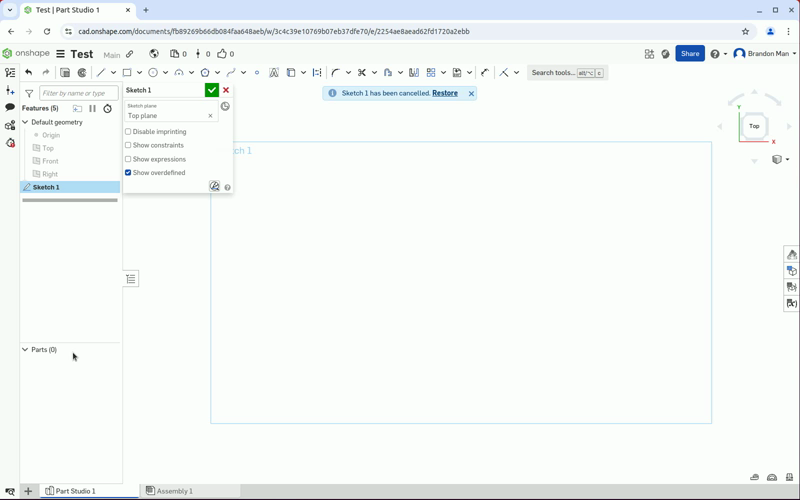
key(y)
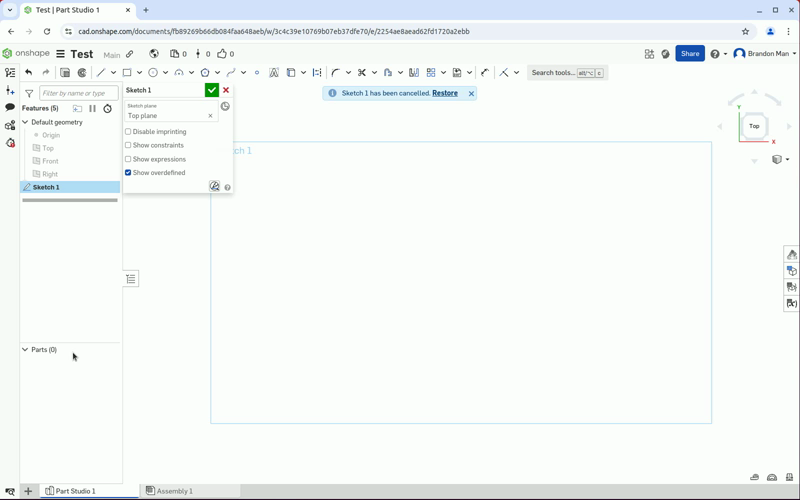
key(c)
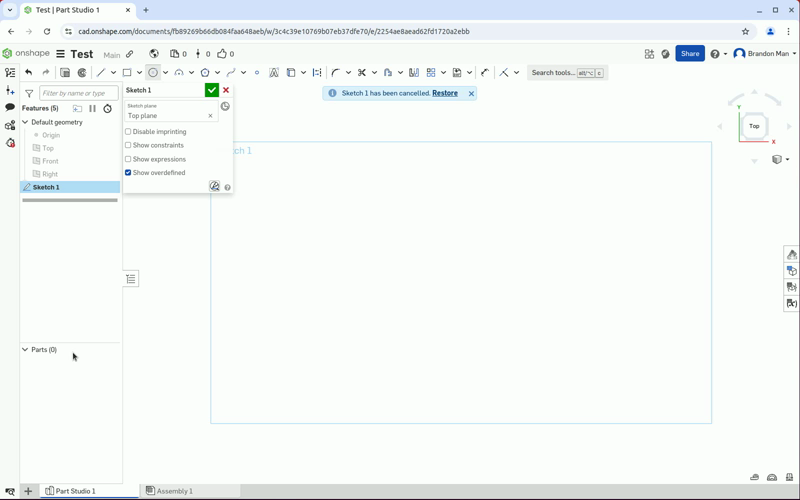
key_down(shift)
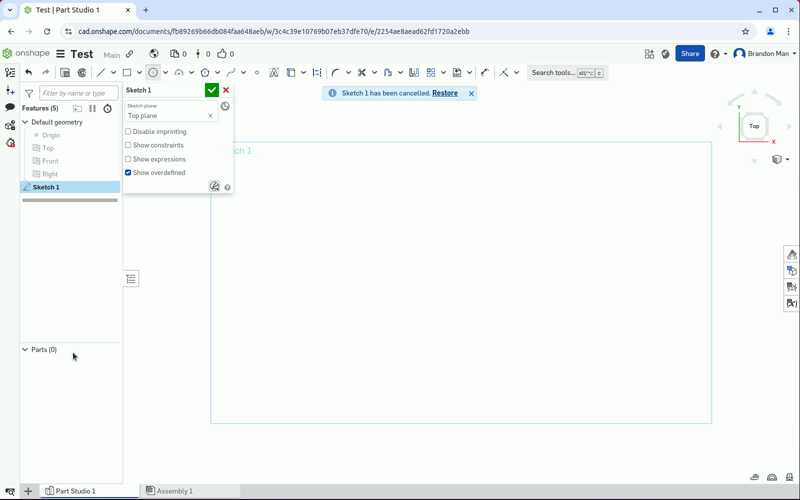
mouse_move(461, 282)
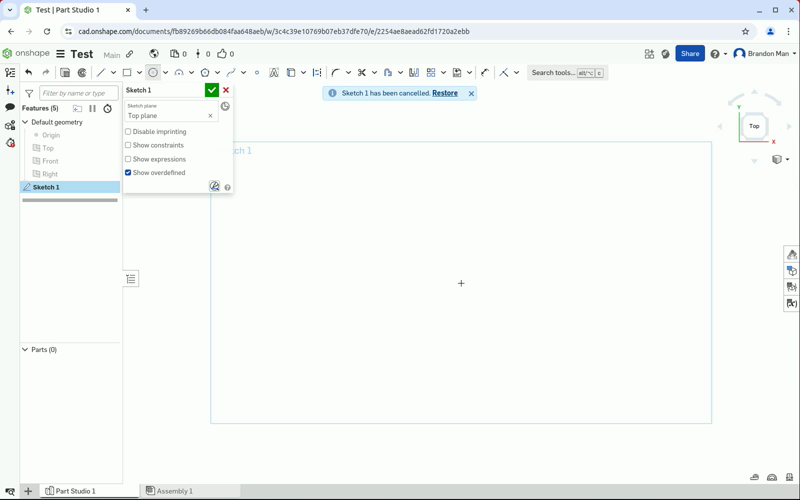
click(461, 282)
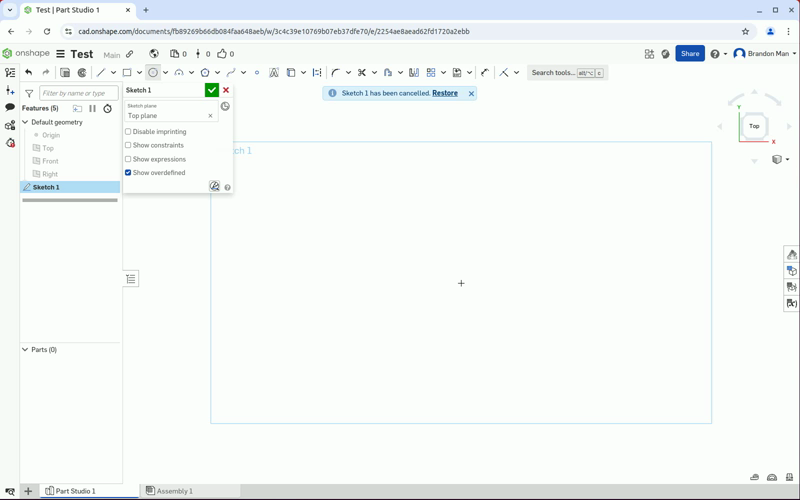
key_up(shift)
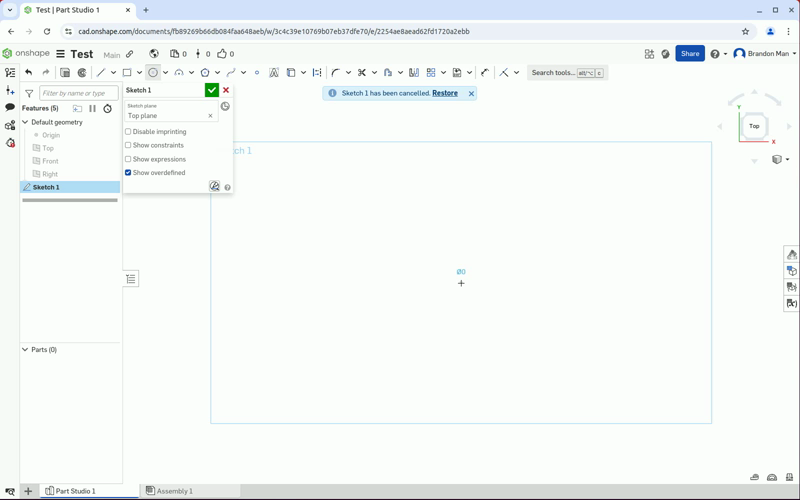
mouse_move(574, 282)
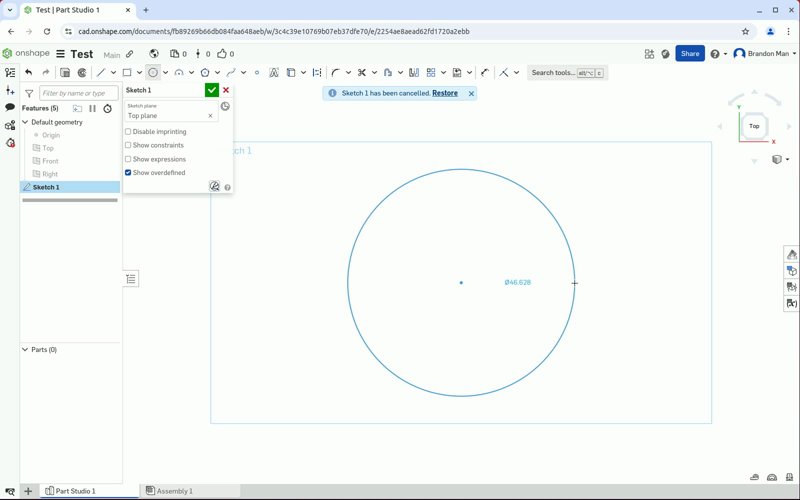
click(574, 282)
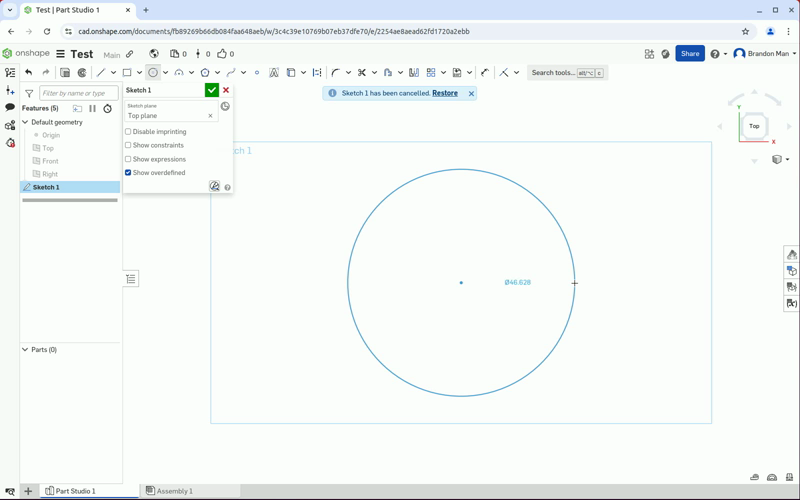
key(esc)
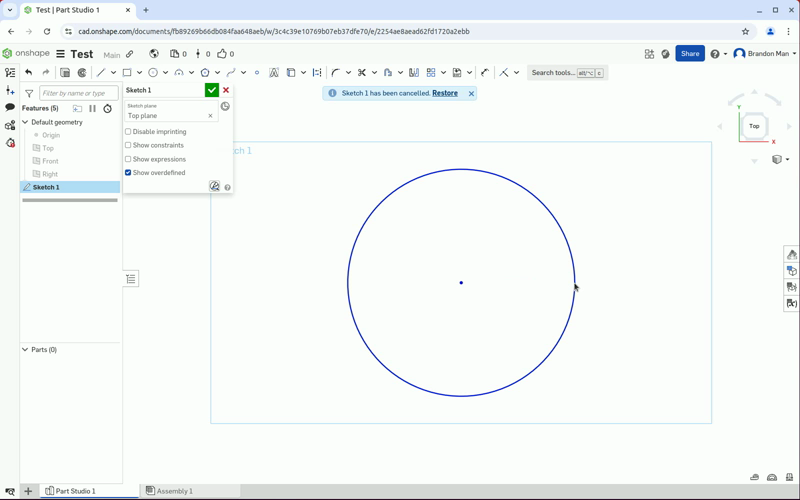
mouse_move(478, 317)
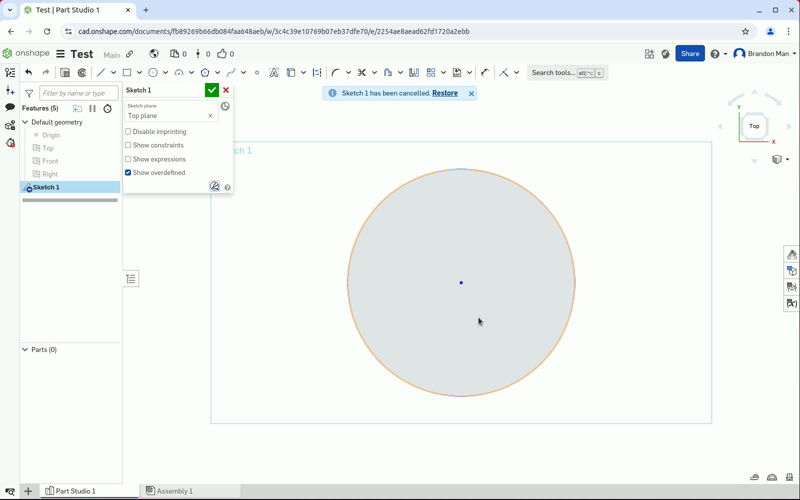
click(478, 317)
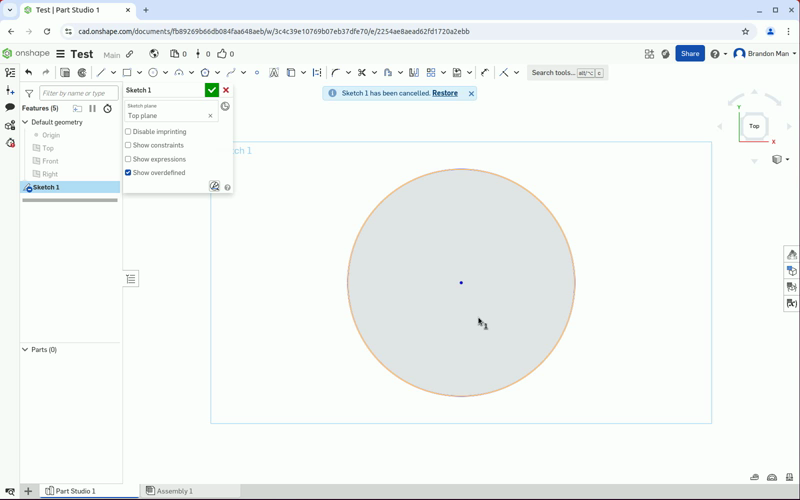
mouse_move(73, 352)
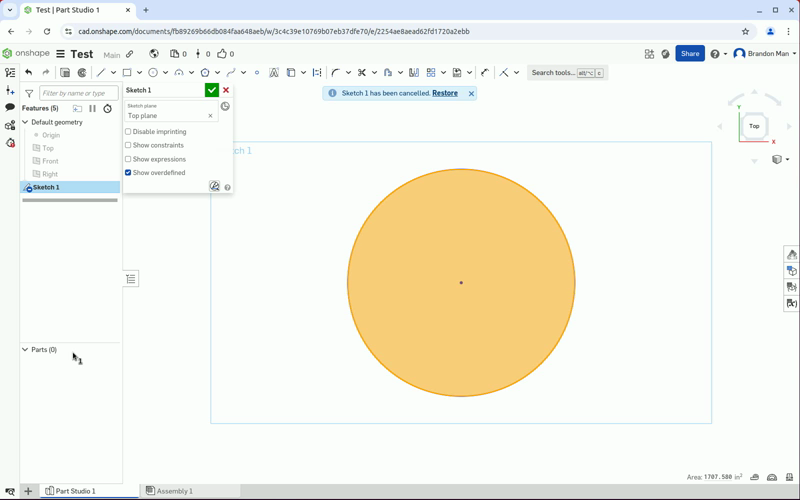
key(shift+y)
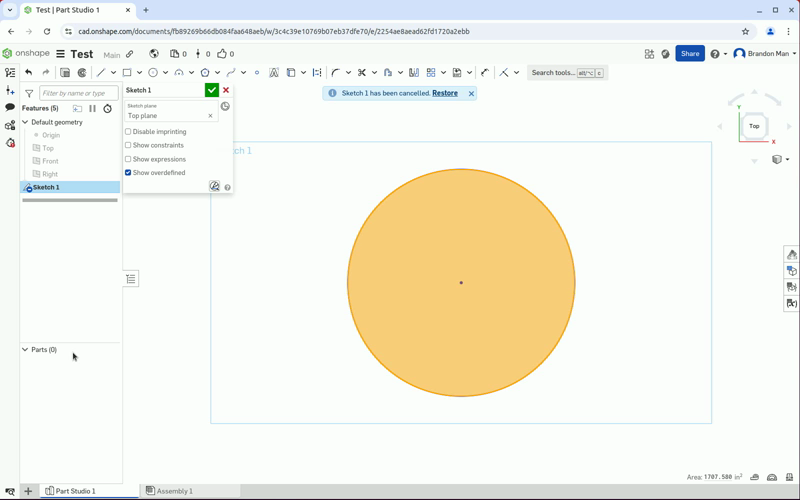
key(shift+e)
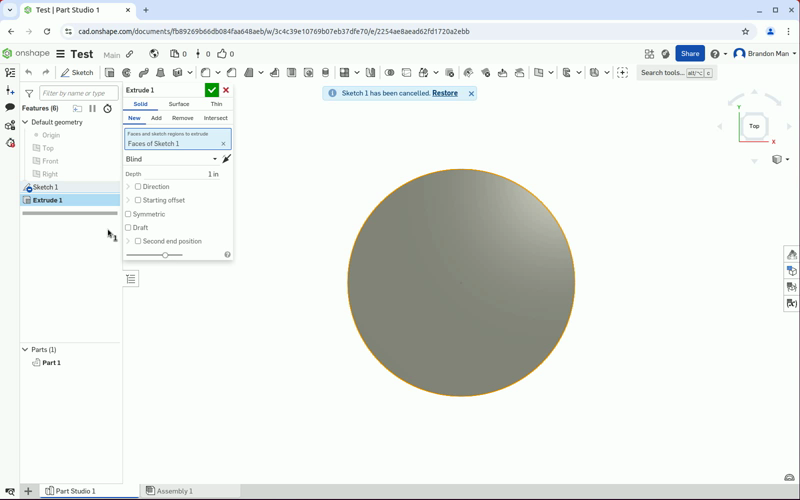
mouse_move(143, 106)
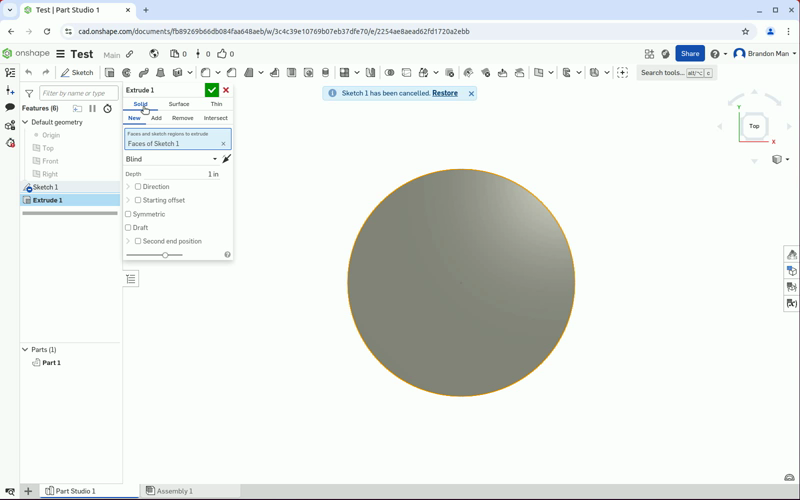
click(143, 106)
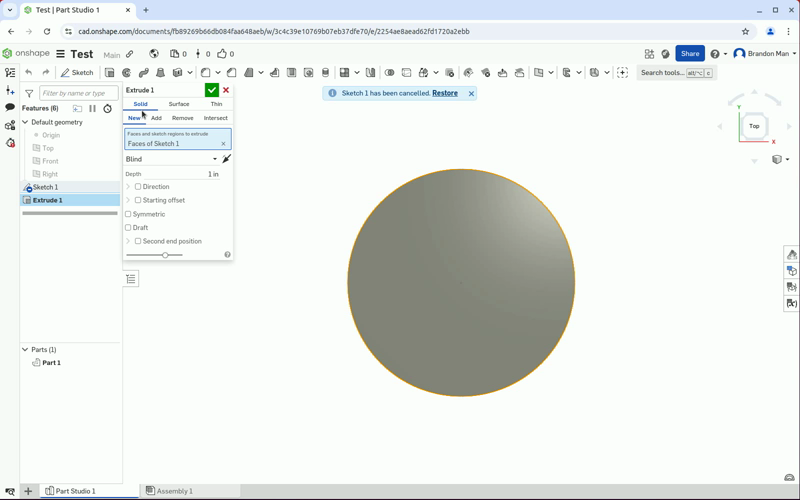
mouse_move(137, 120)
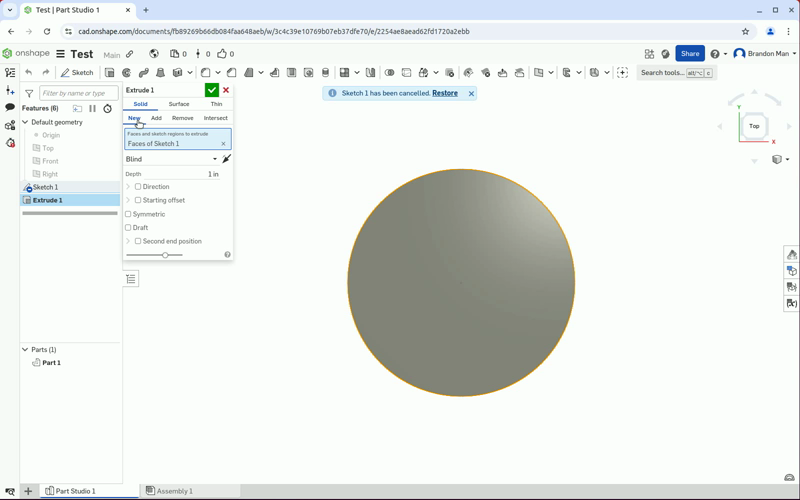
click(137, 120)
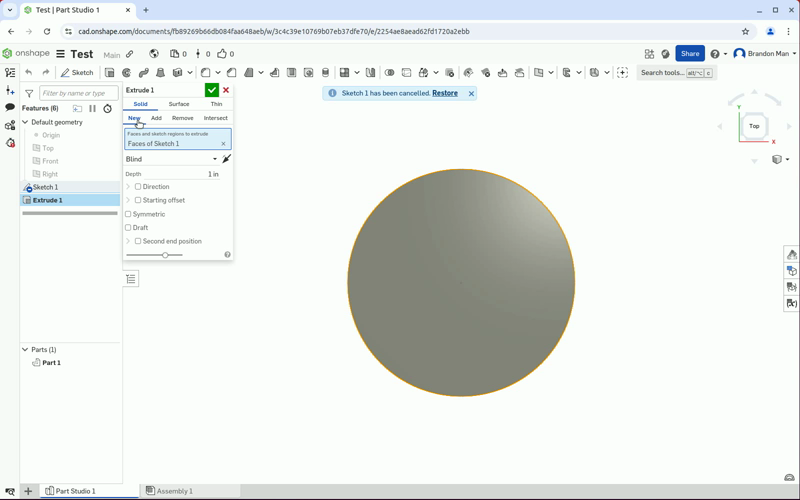
key(tab, 4)
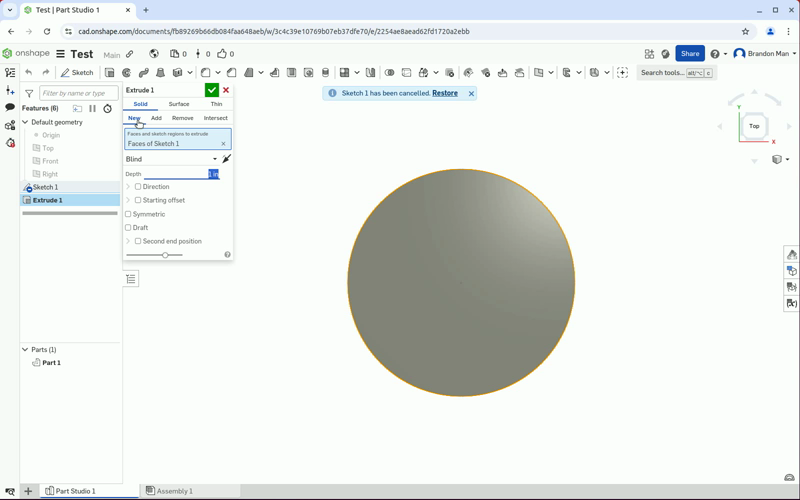
text(11.554)
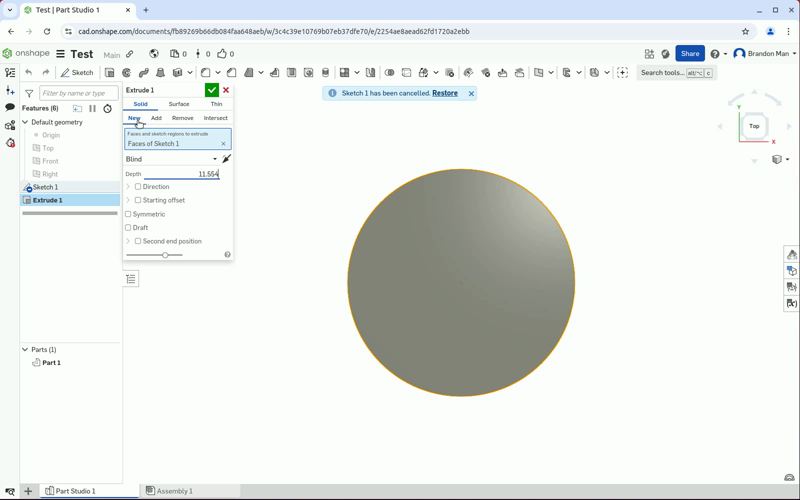
key(enter)
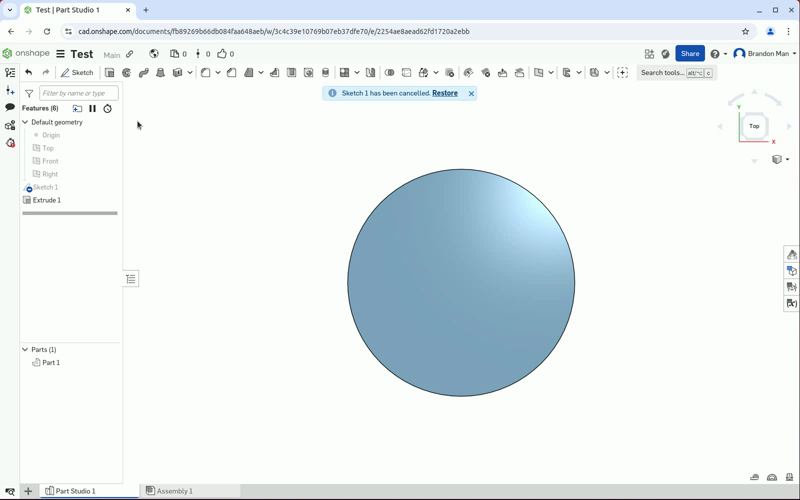
key(shift+h)
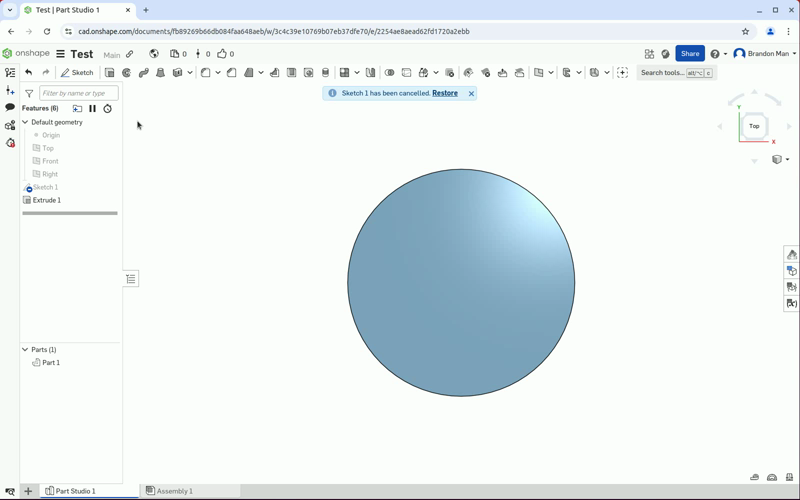
key(shift+h)
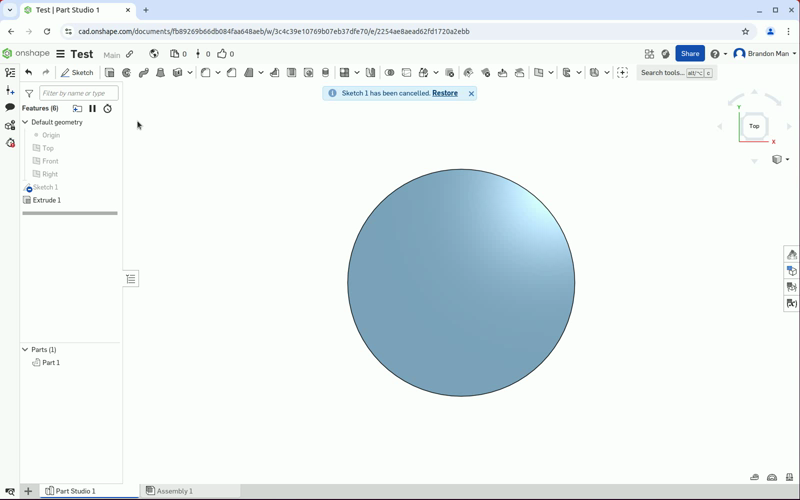
mouse_move(73, 189)
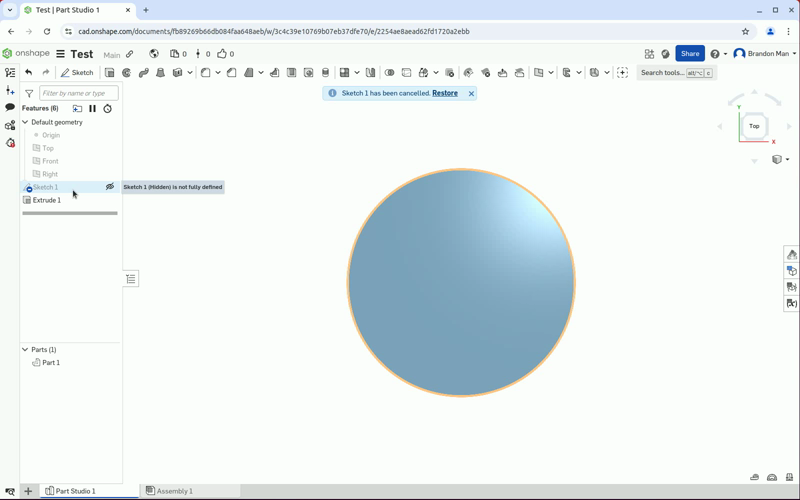
click(73, 189)
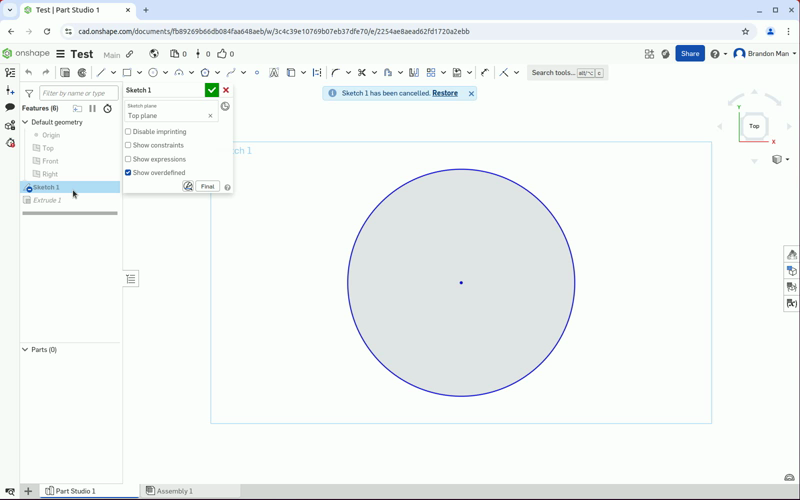
mouse_move(229, 92)
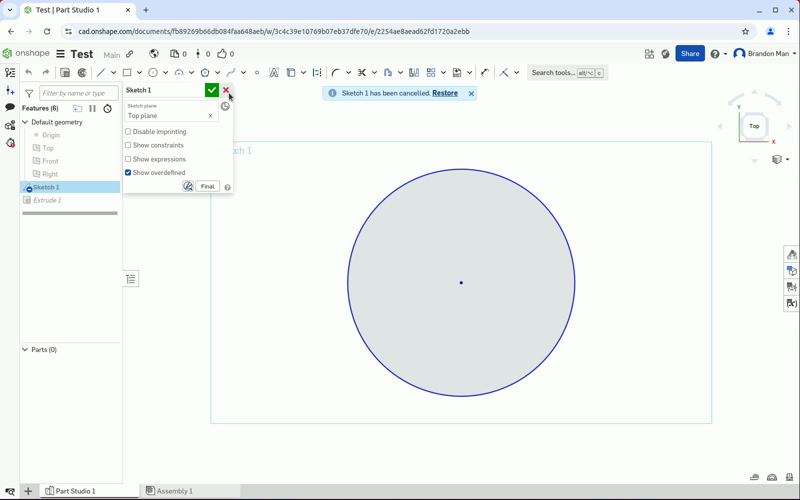
click(229, 92)
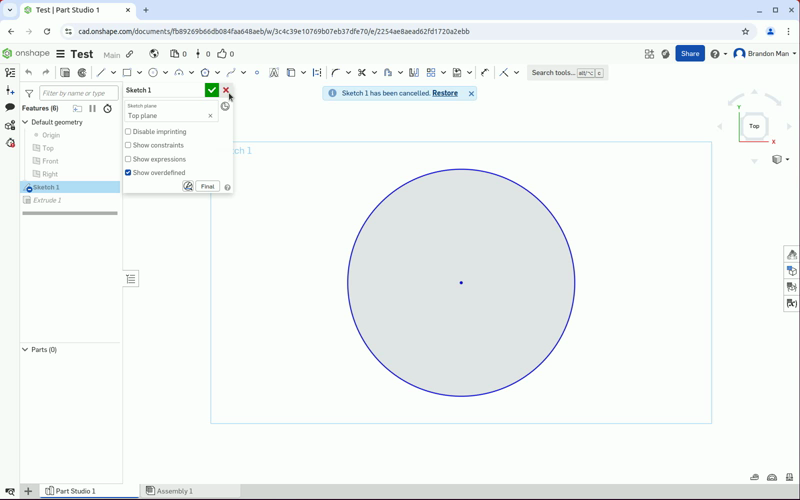
key(shift+s)
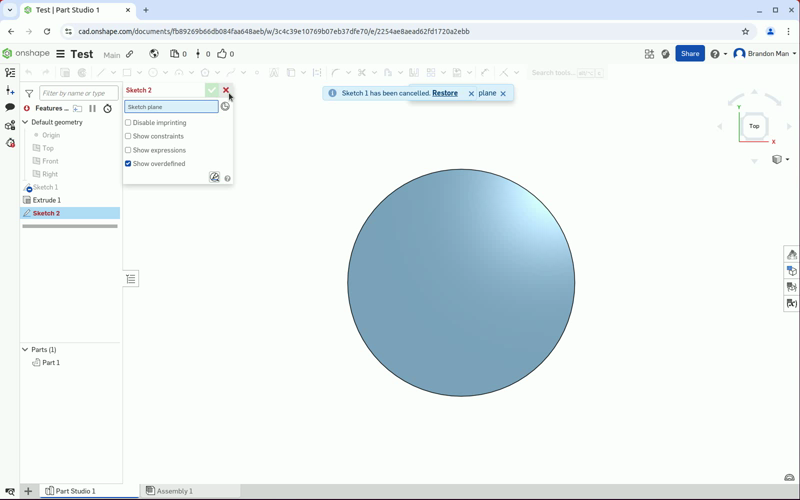
mouse_move(73, 150)
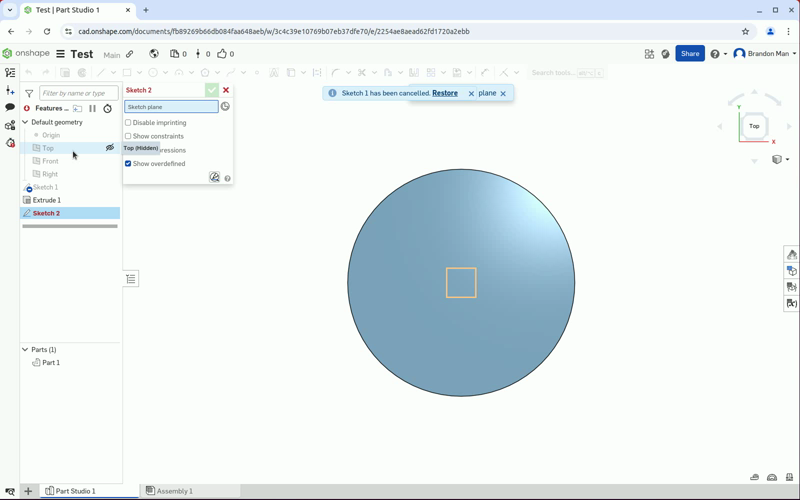
click(73, 150)
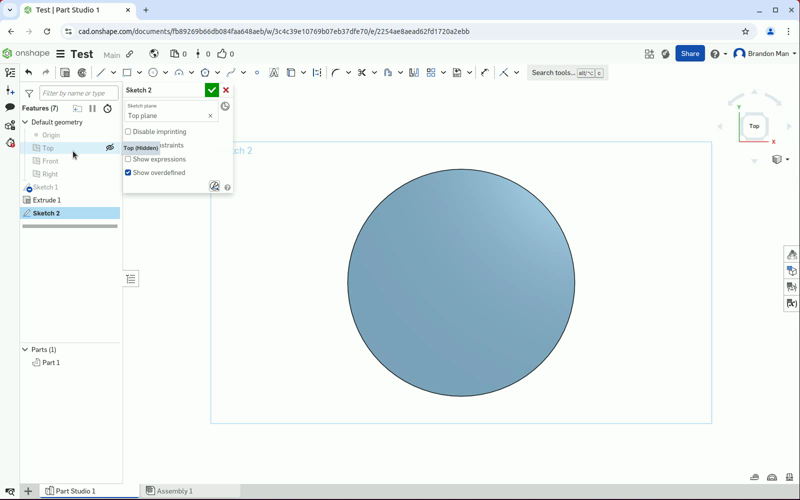
mouse_move(73, 352)
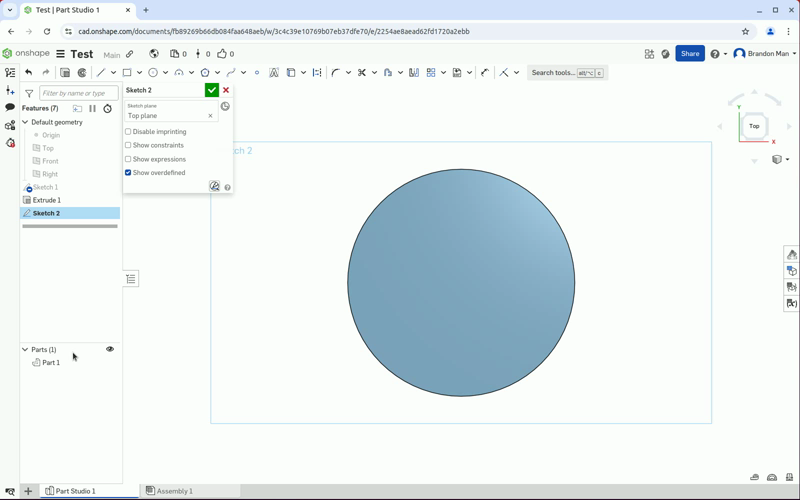
key(y)
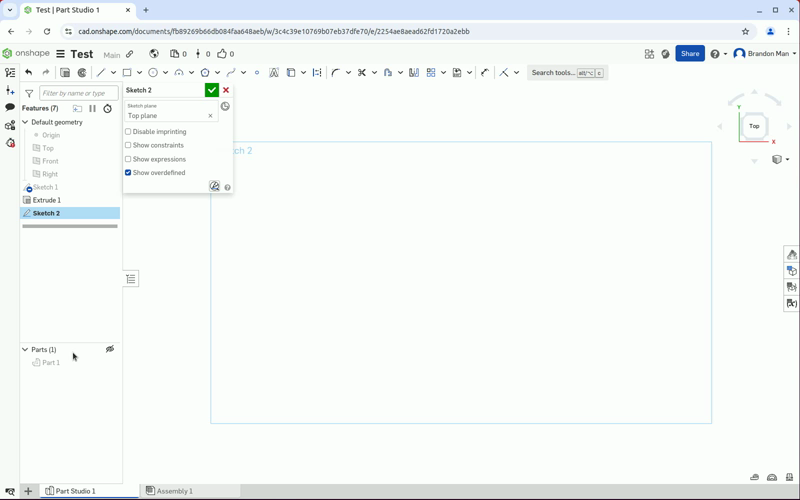
key(c)
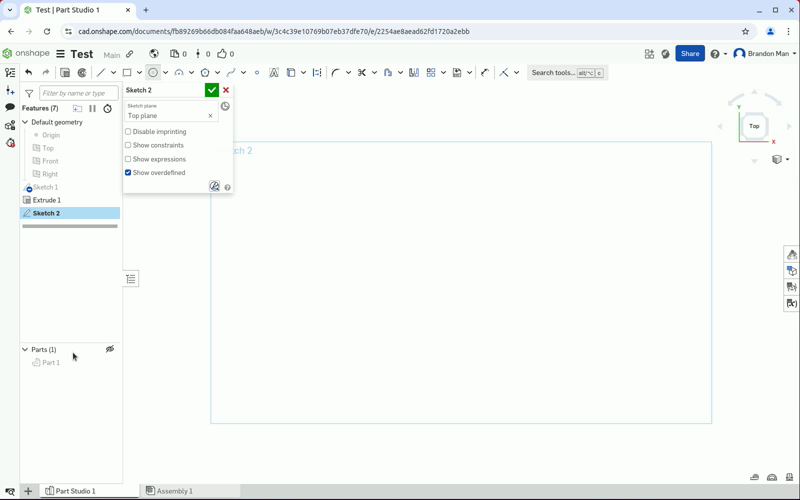
key_down(shift)
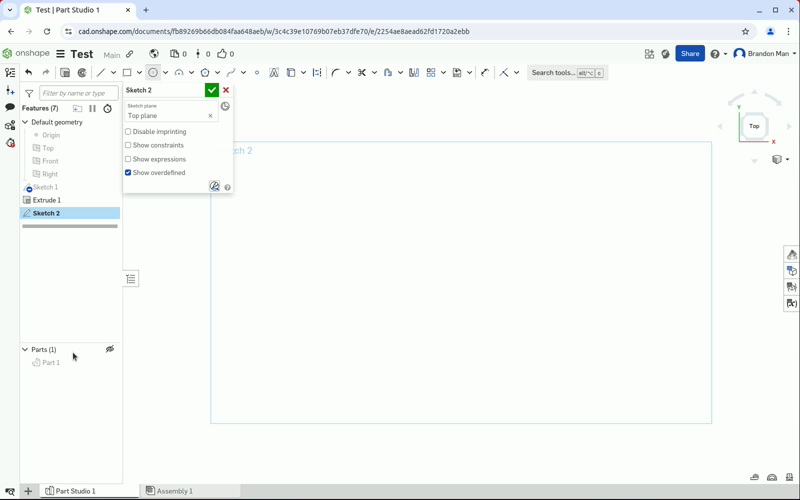
mouse_move(461, 282)
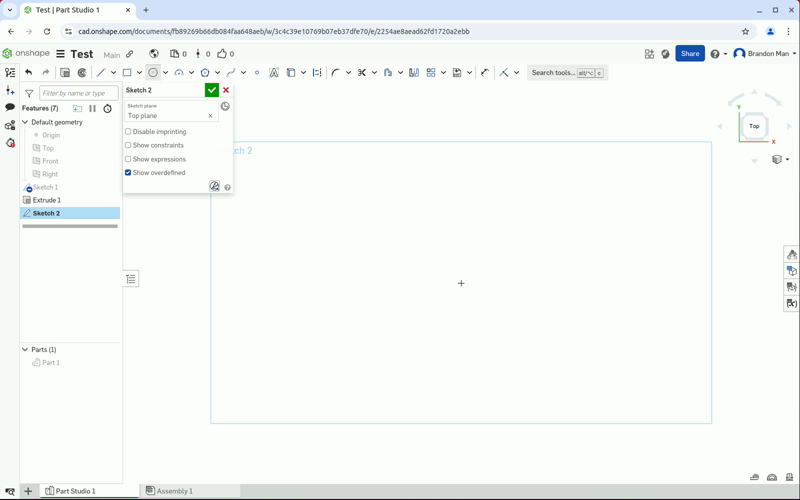
click(461, 282)
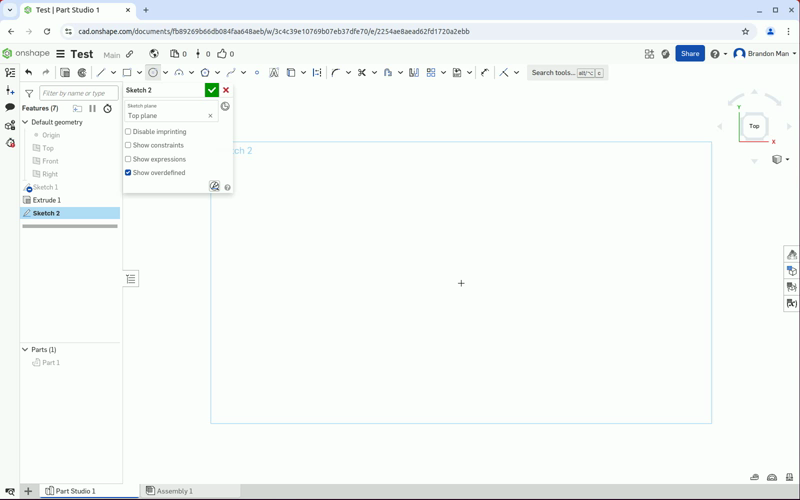
key_up(shift)
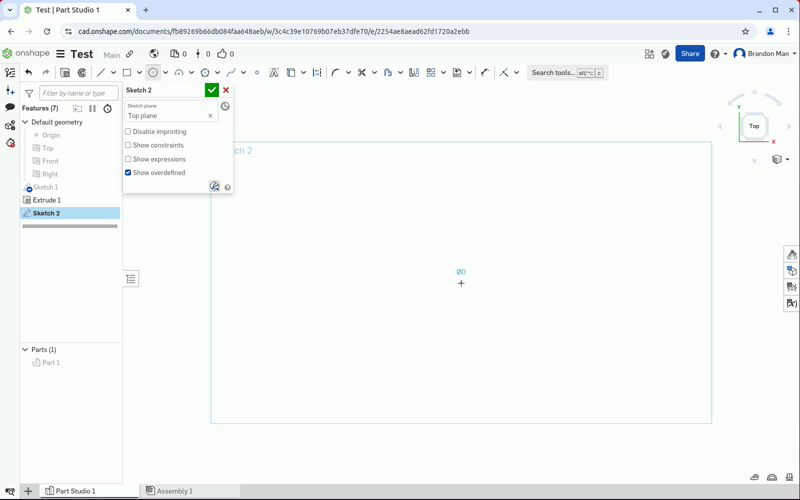
mouse_move(574, 282)
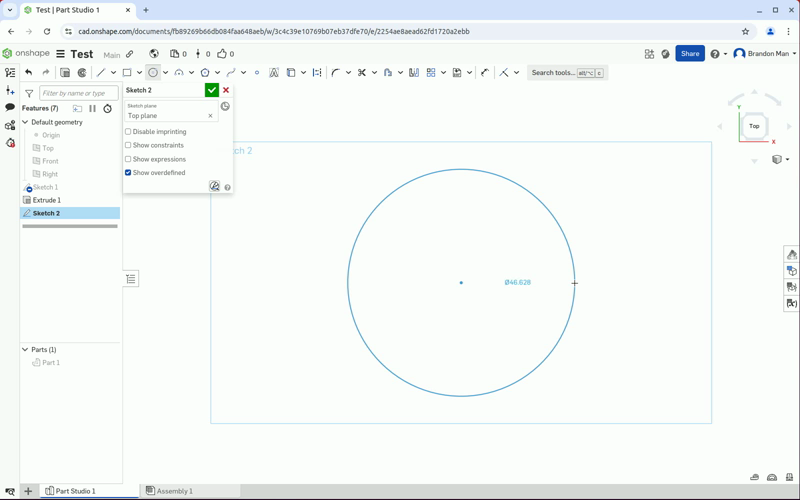
click(574, 282)
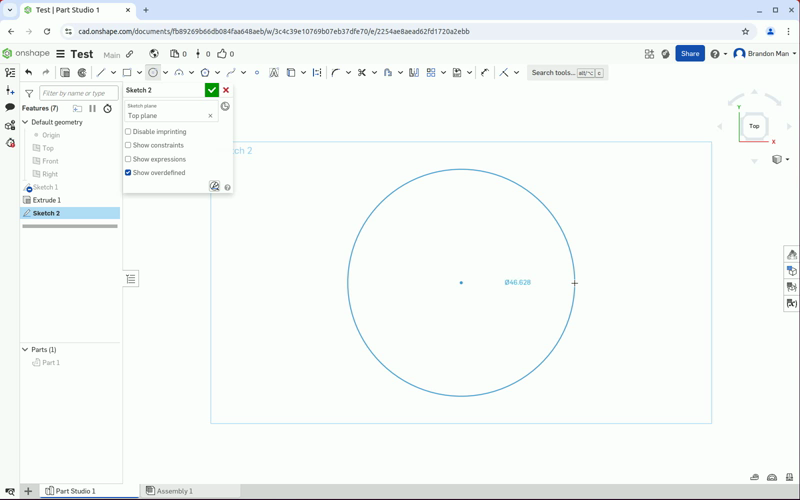
key(esc)
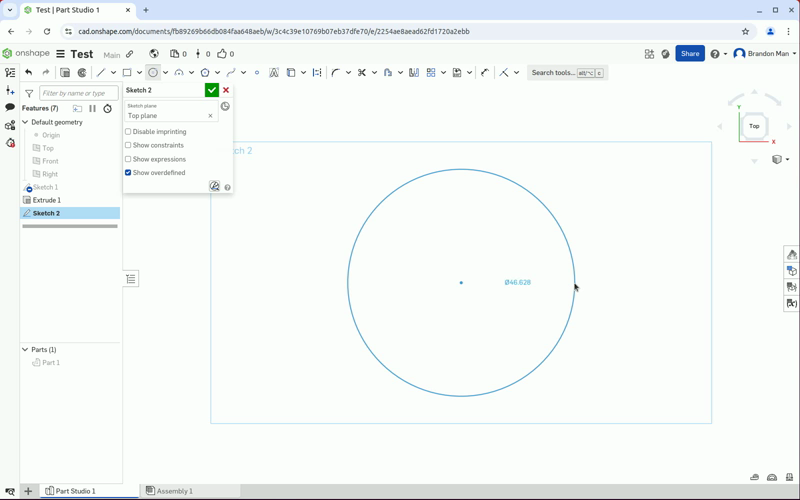
mouse_move(498, 210)
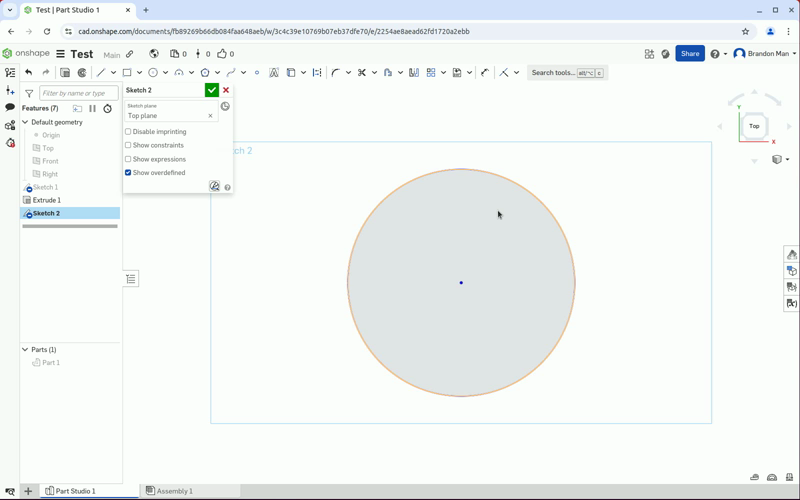
click(498, 210)
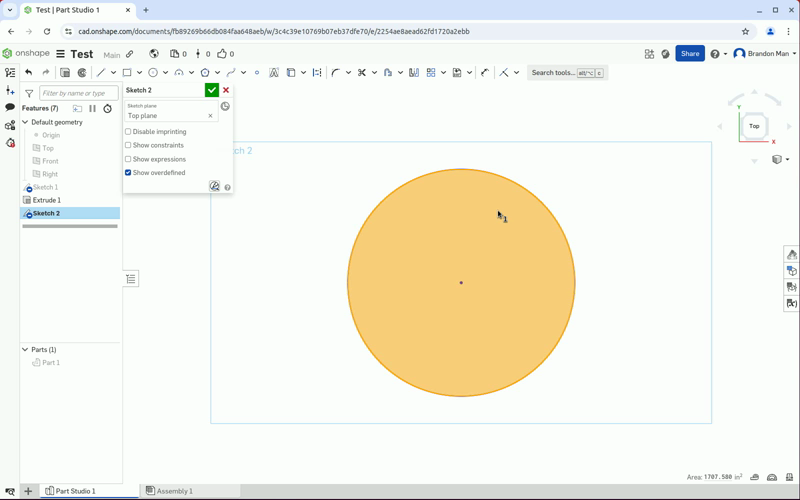
mouse_move(73, 352)
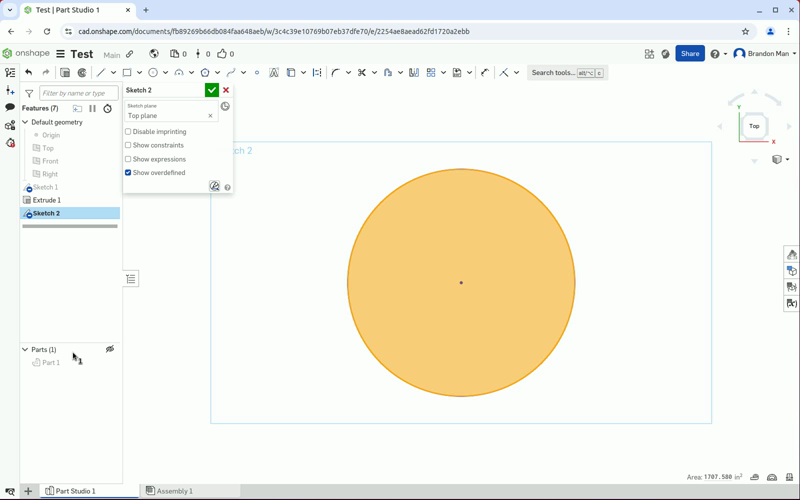
key(shift+y)
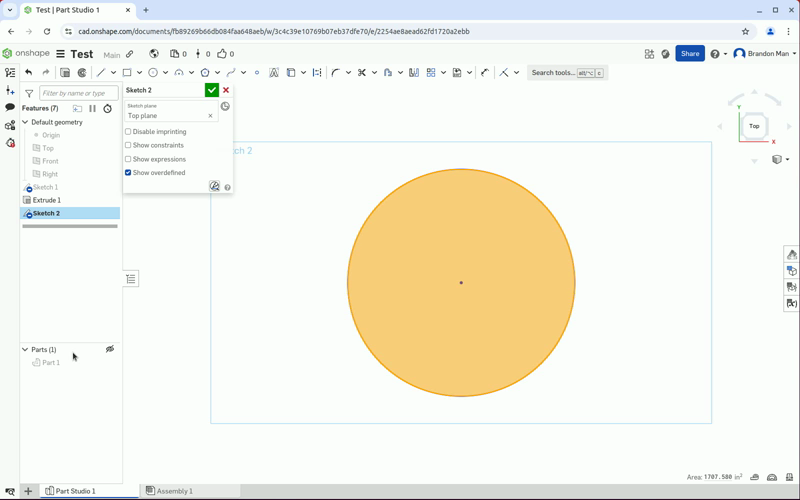
key(shift+e)
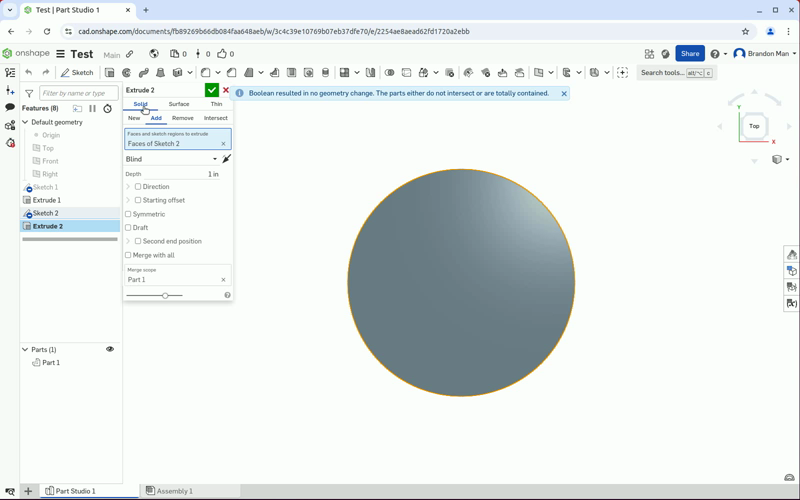
mouse_move(143, 106)
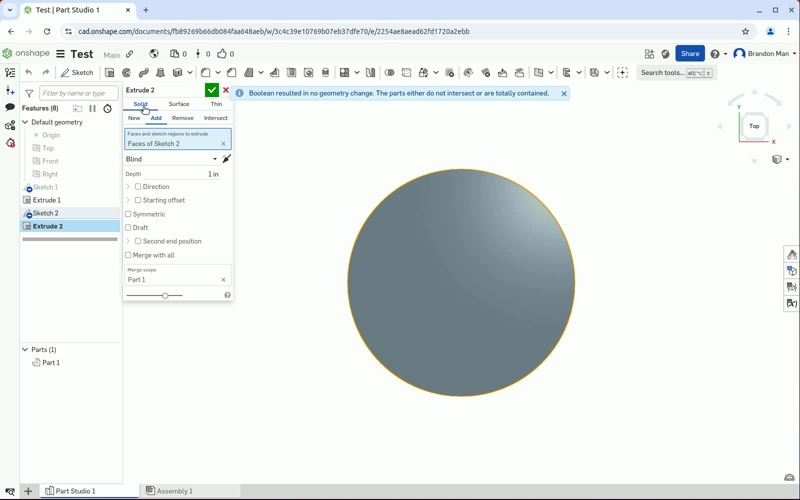
click(143, 106)
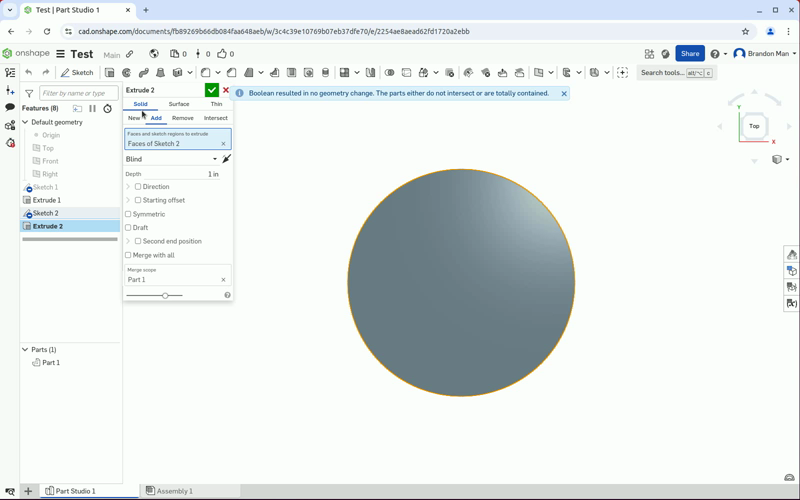
mouse_move(137, 120)
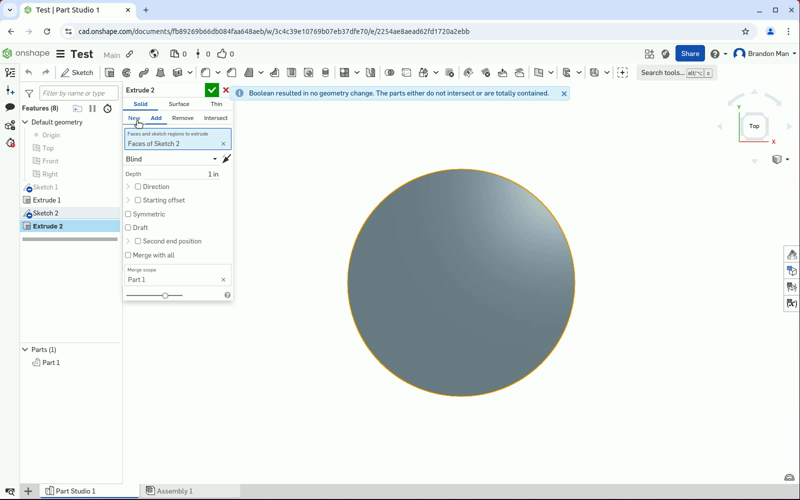
click(137, 120)
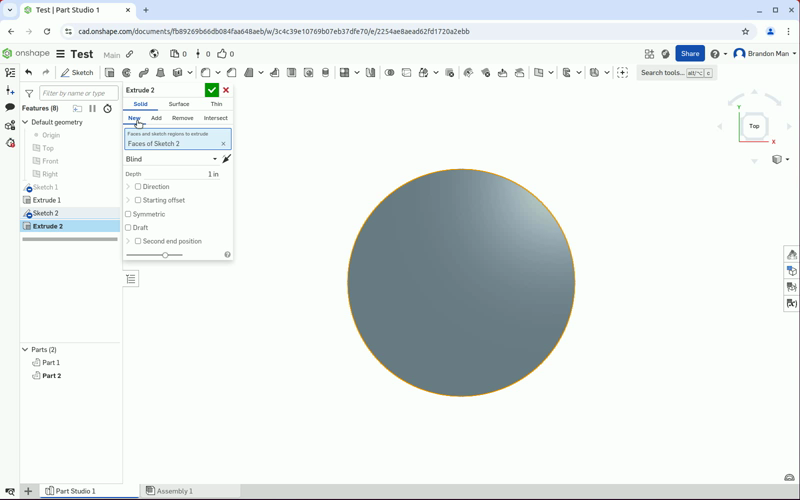
key(tab, 4)
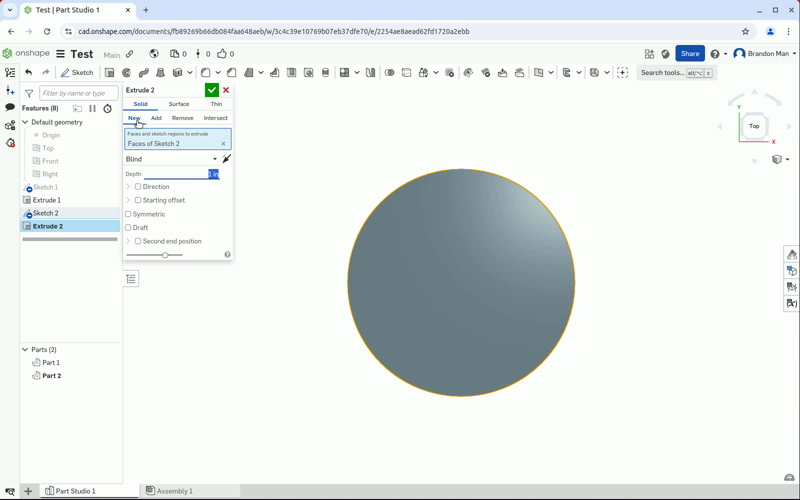
text(11.554)
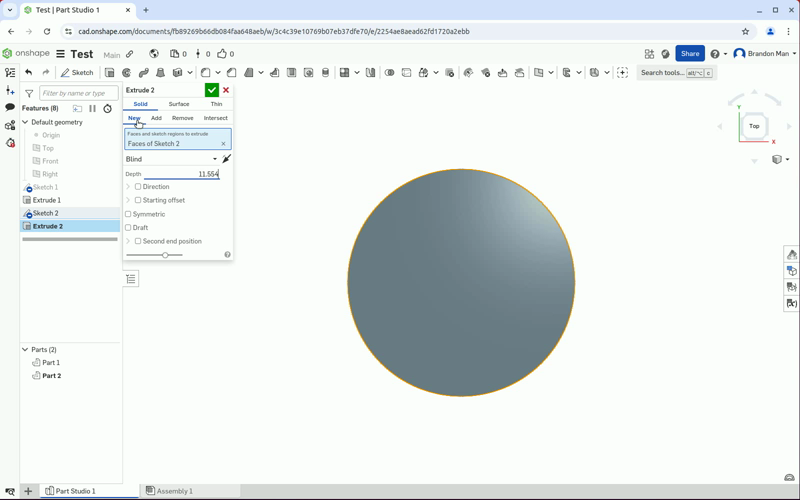
key(enter)
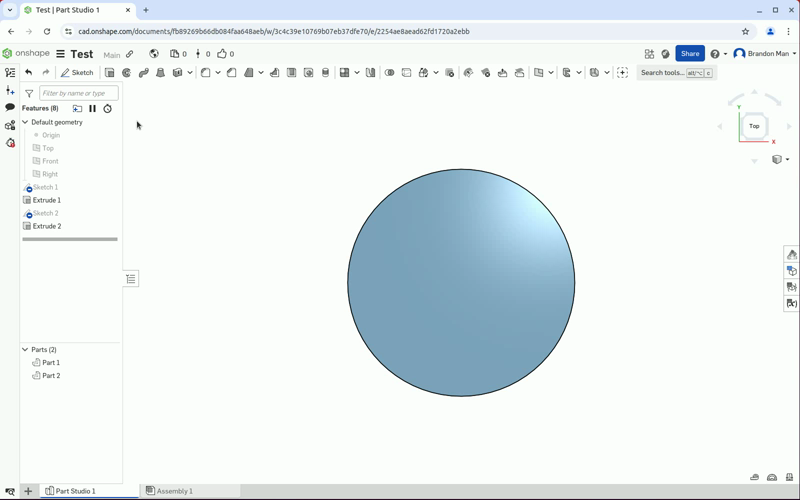
key(shift+h)
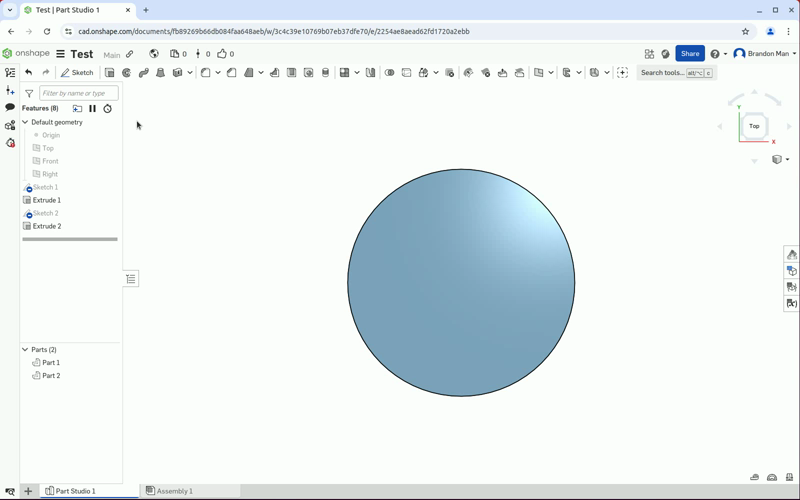
key(shift+h)
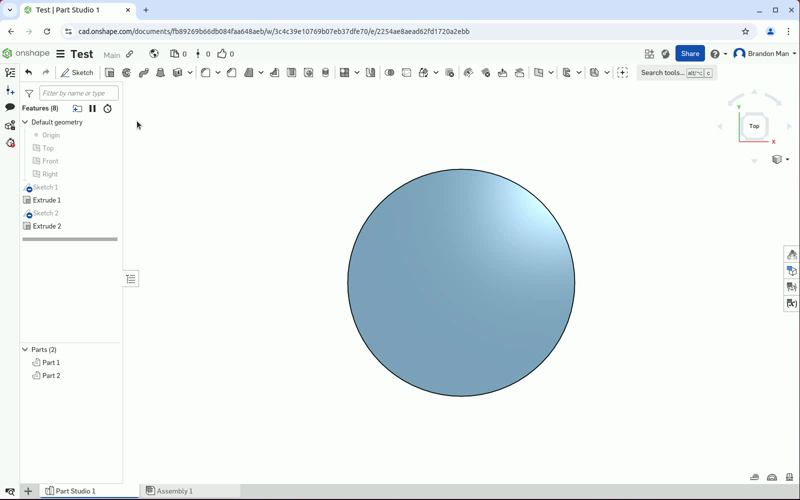
key(shift+7)
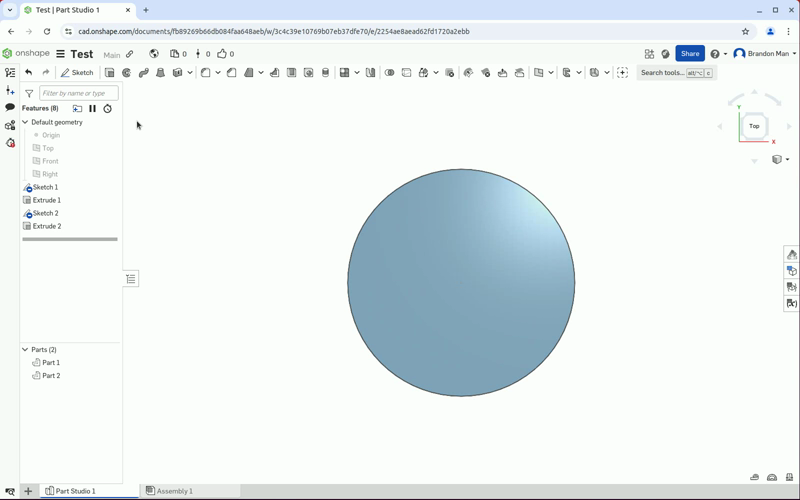
key(up, 3)
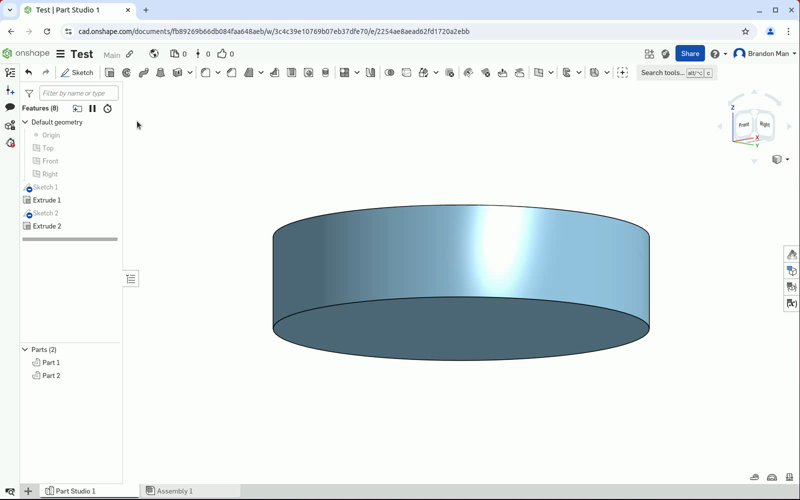
key(left, 3)
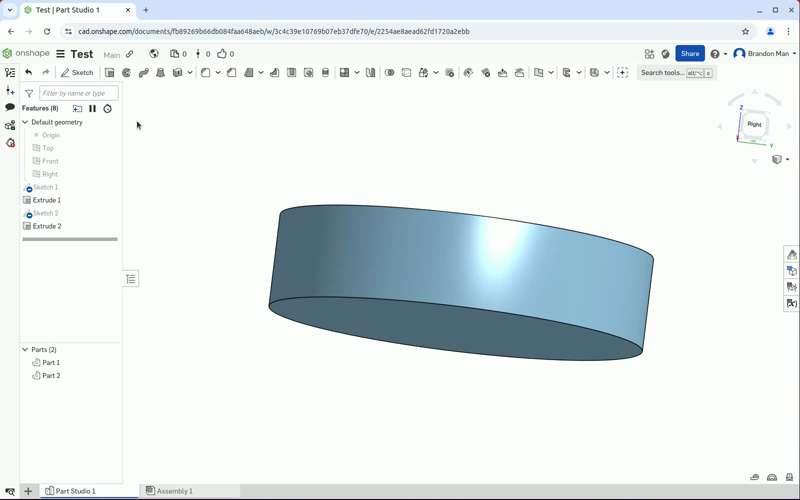
key(right, 3)
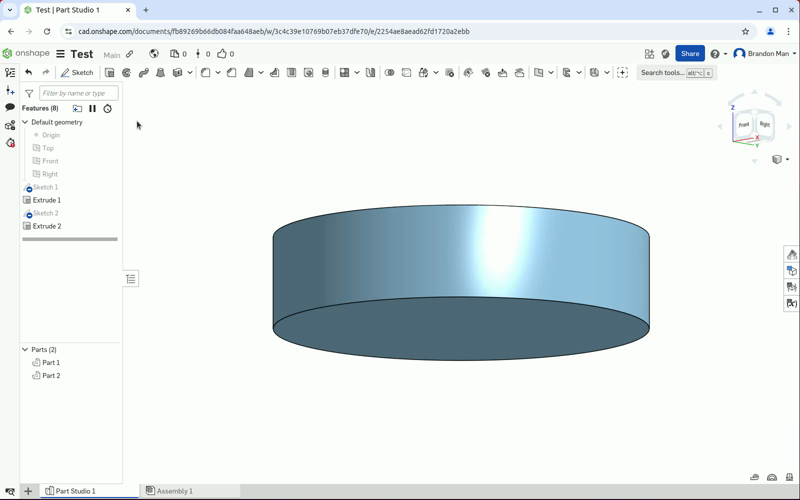
key(down, 3)
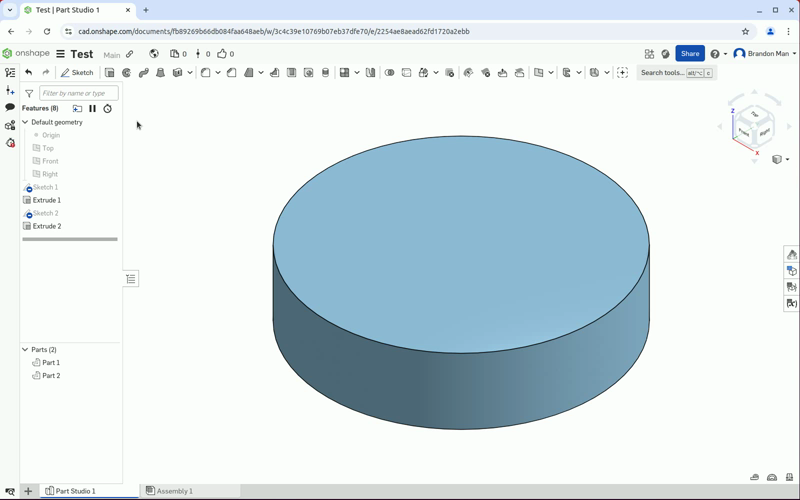
mouse_move(73, 189)
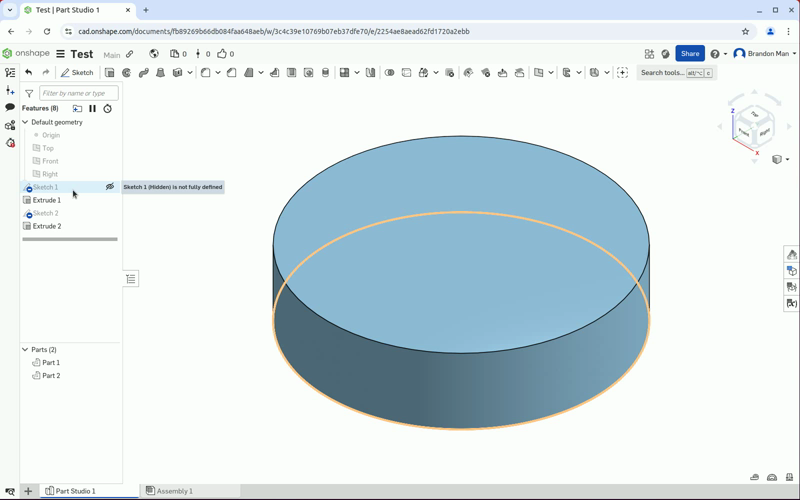
click(73, 189)